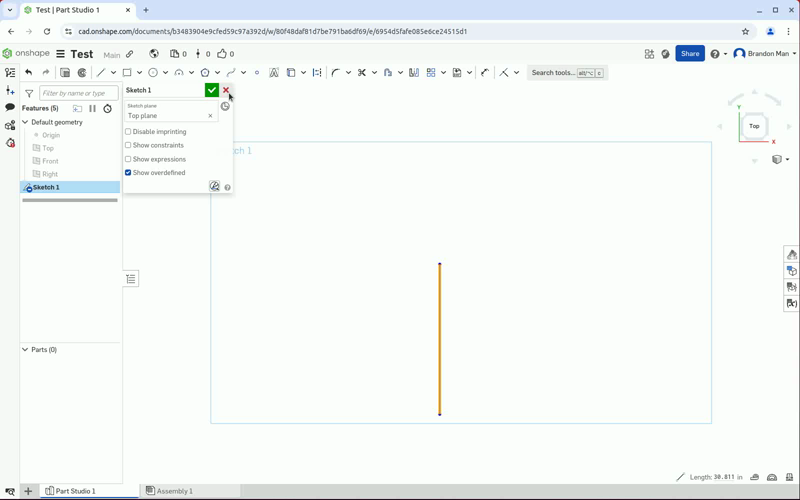
key(shift+h)
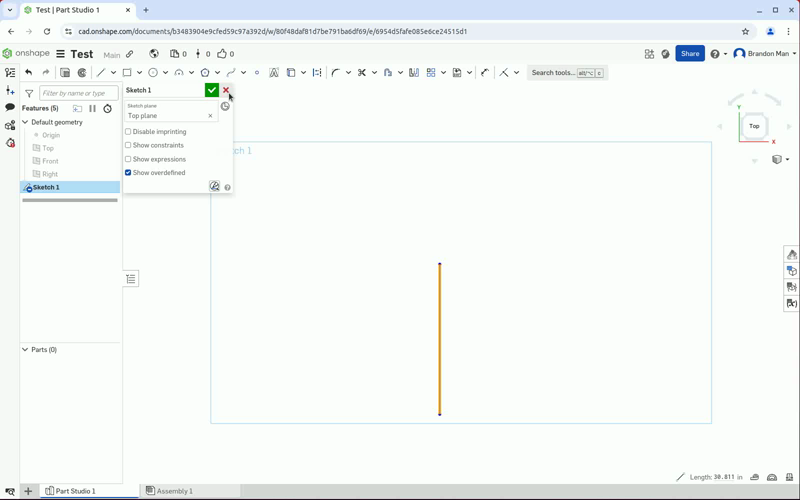
key(shift+s)
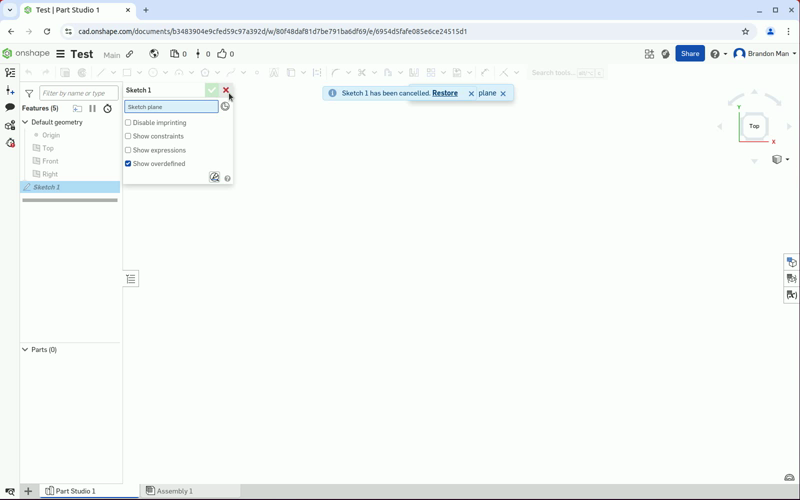
mouse_move(73, 150)
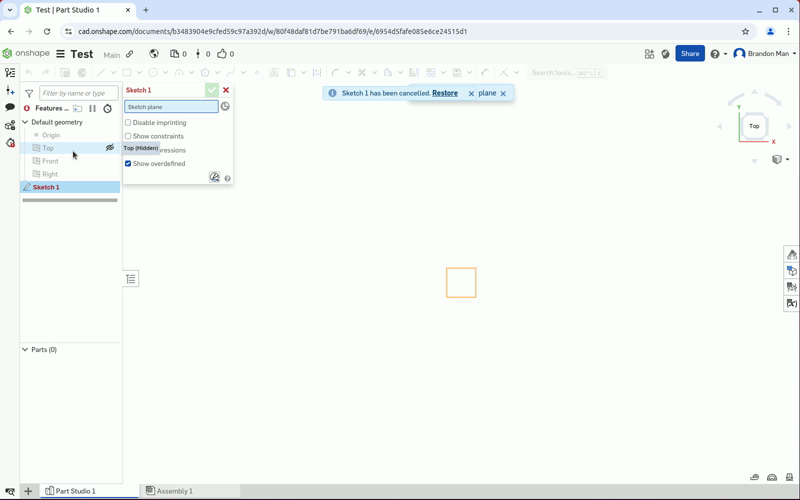
click(73, 150)
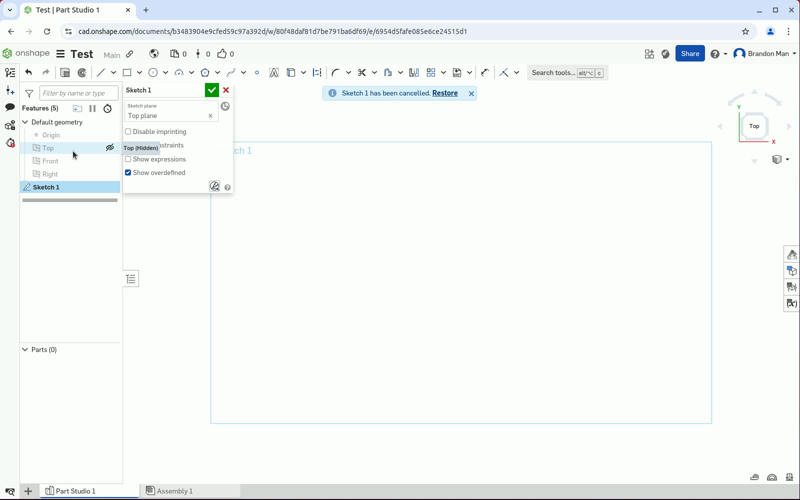
mouse_move(73, 352)
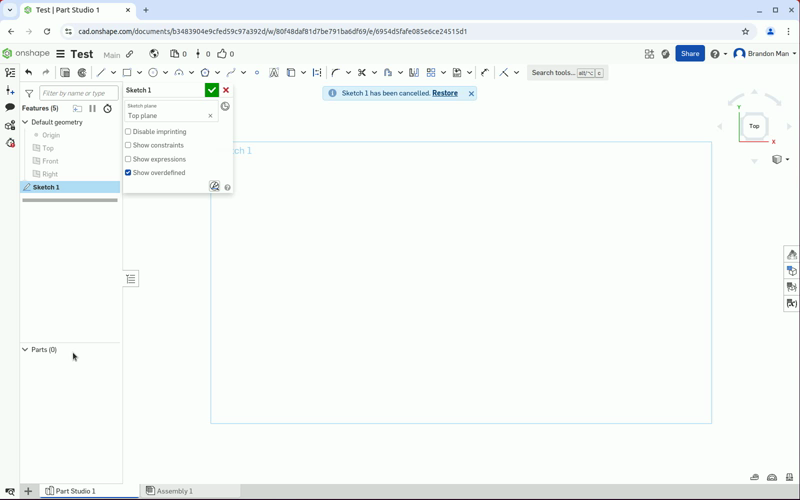
key(y)
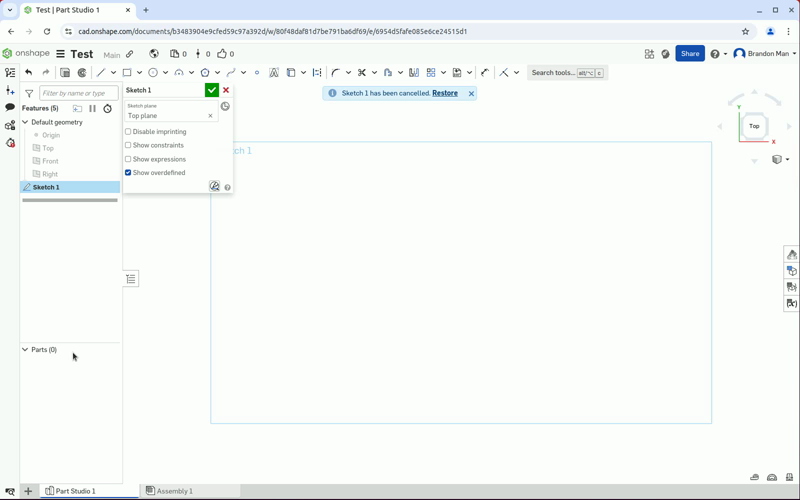
key(c)
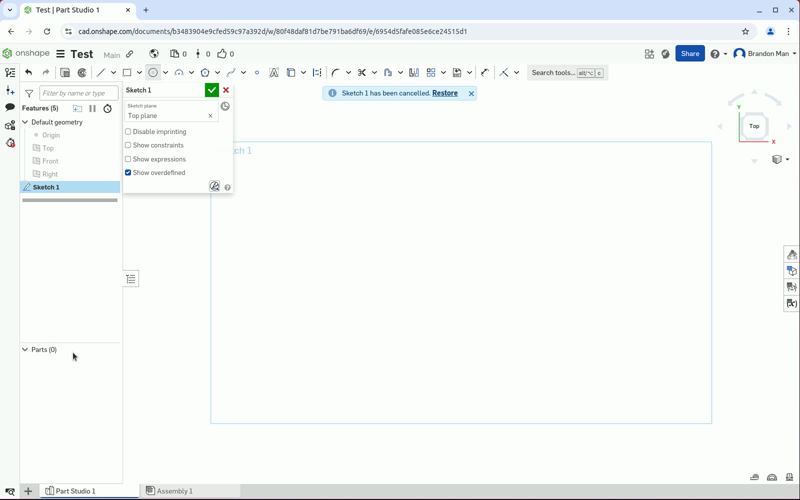
key_down(shift)
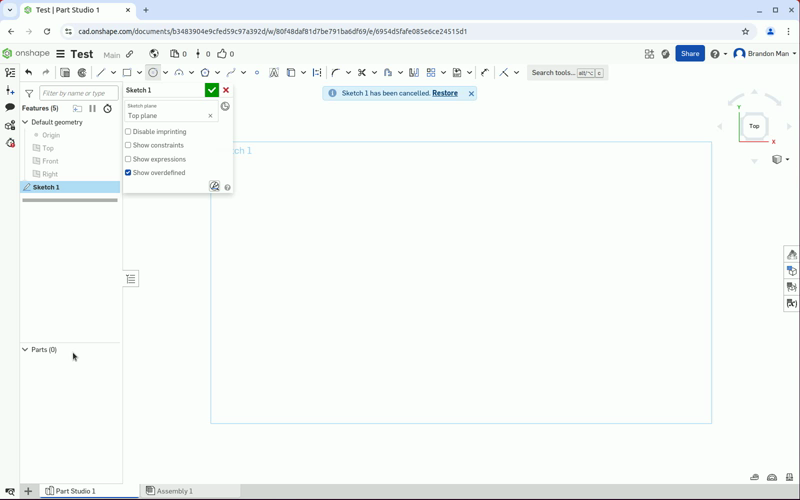
mouse_move(460, 282)
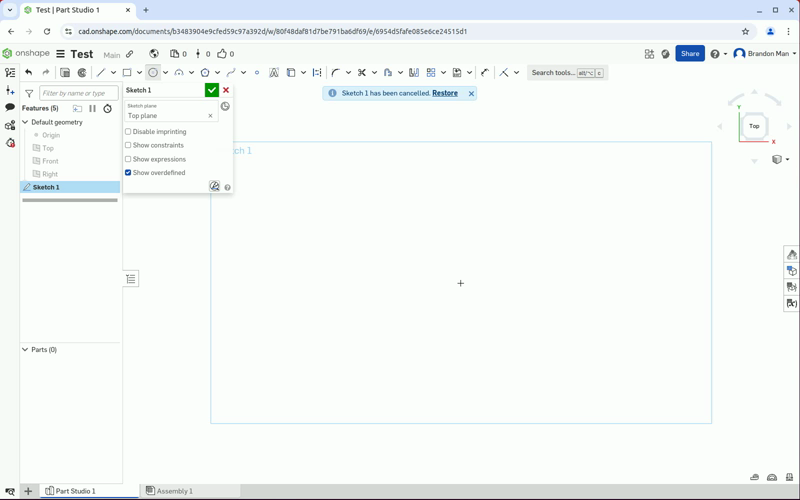
click(460, 282)
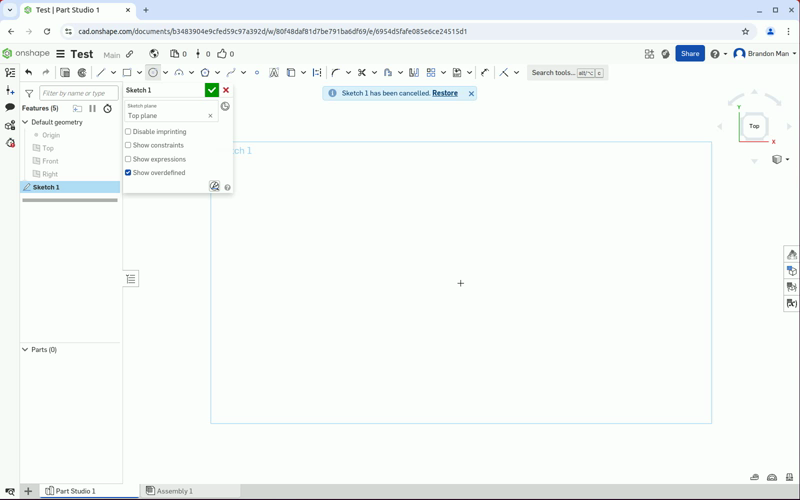
key_up(shift)
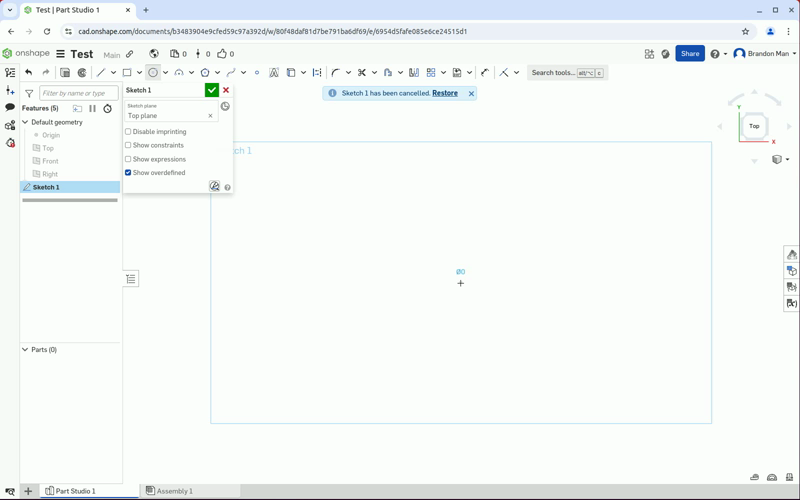
mouse_move(533, 282)
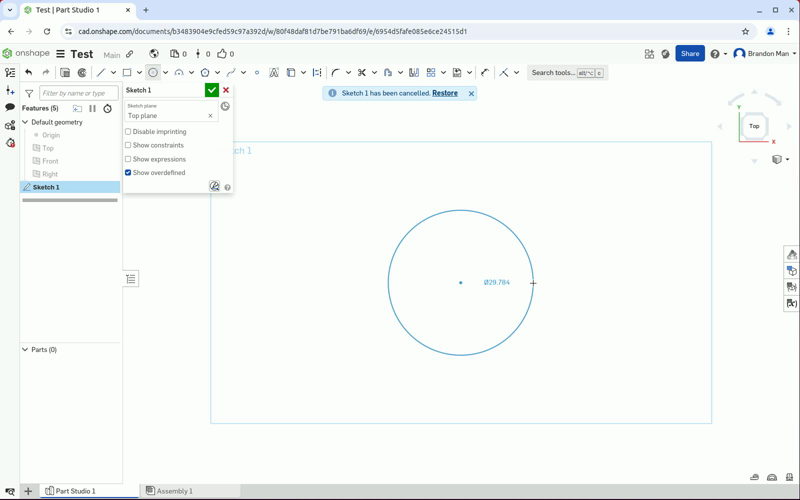
click(533, 282)
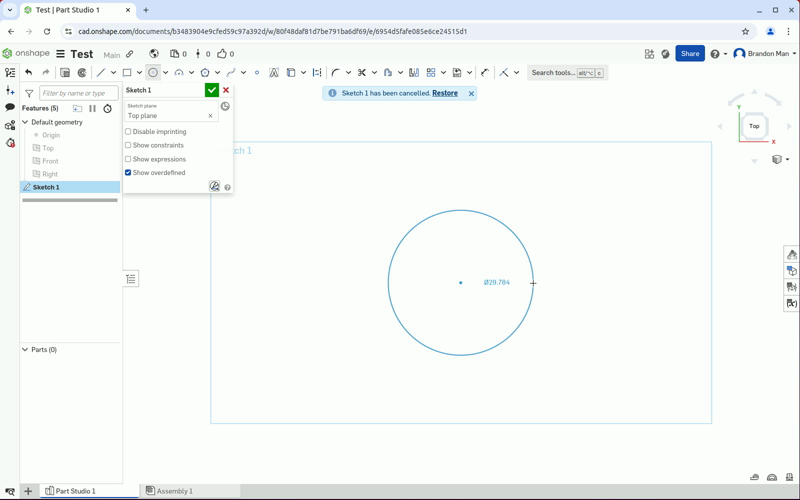
key(esc)
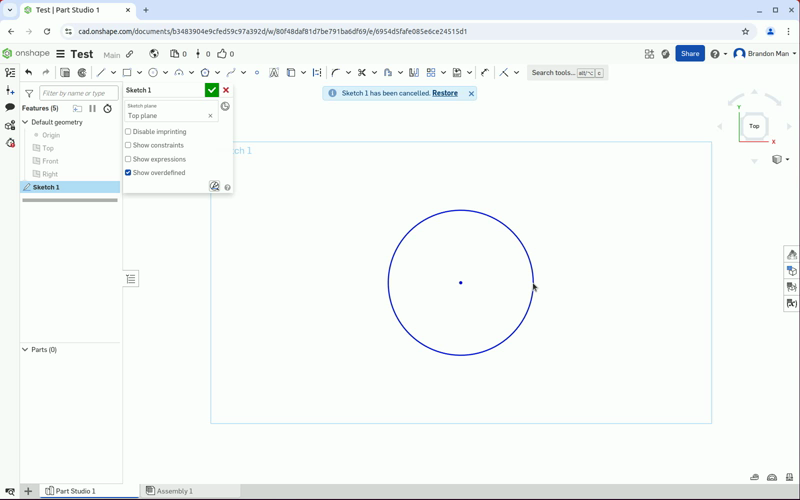
mouse_move(437, 254)
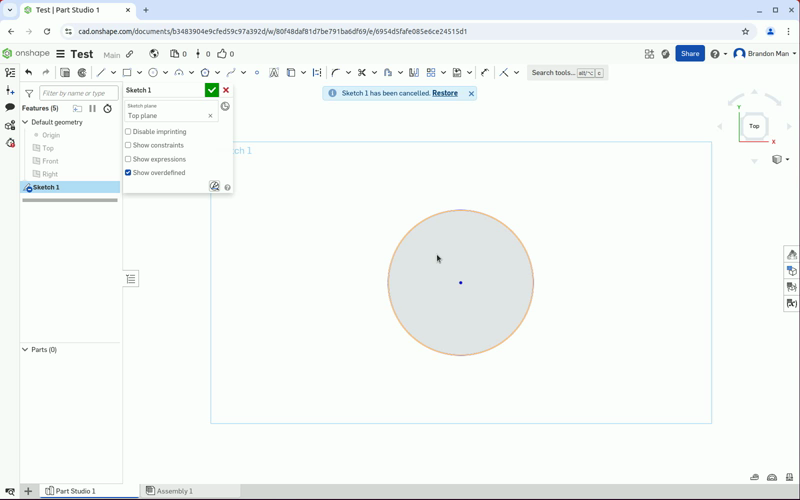
click(437, 254)
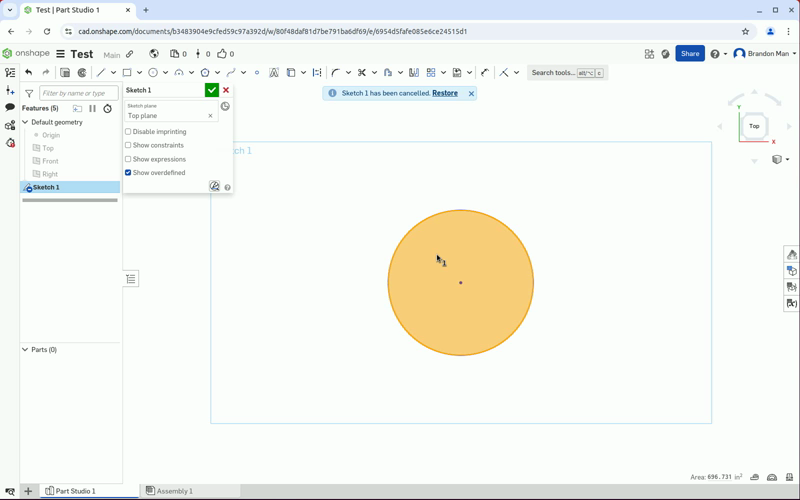
mouse_move(73, 352)
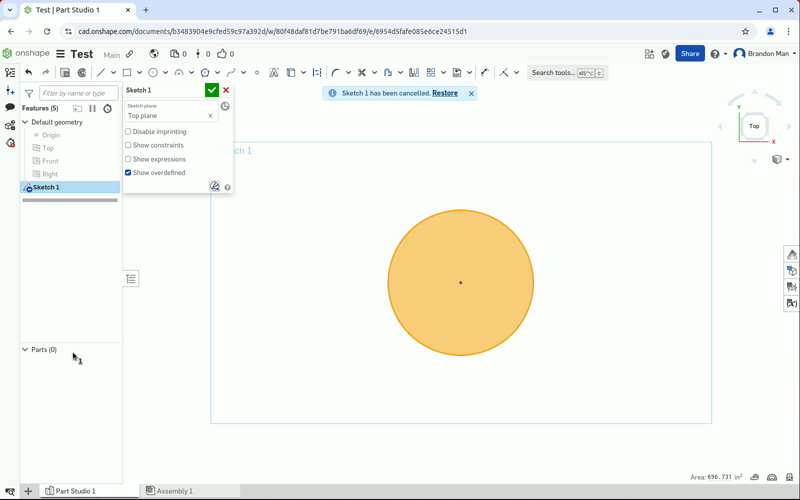
key(shift+y)
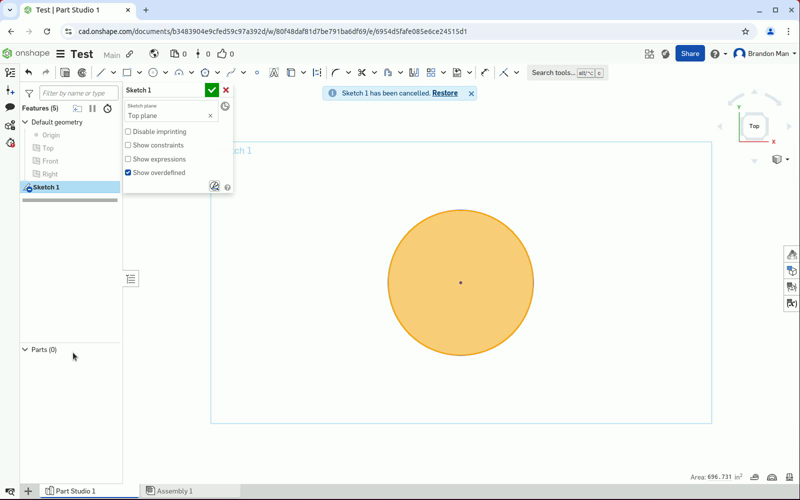
key(shift+e)
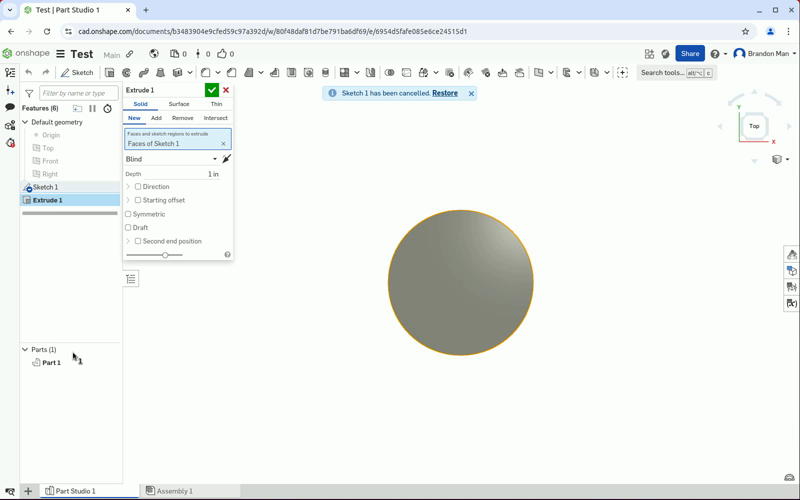
mouse_move(143, 106)
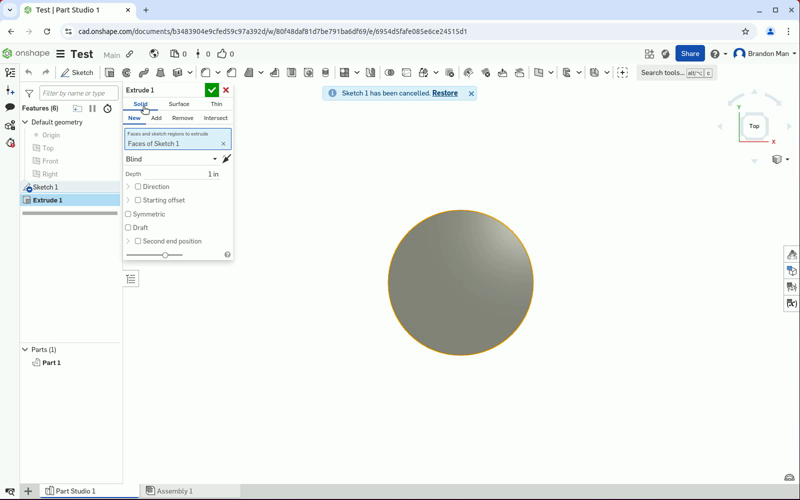
click(143, 106)
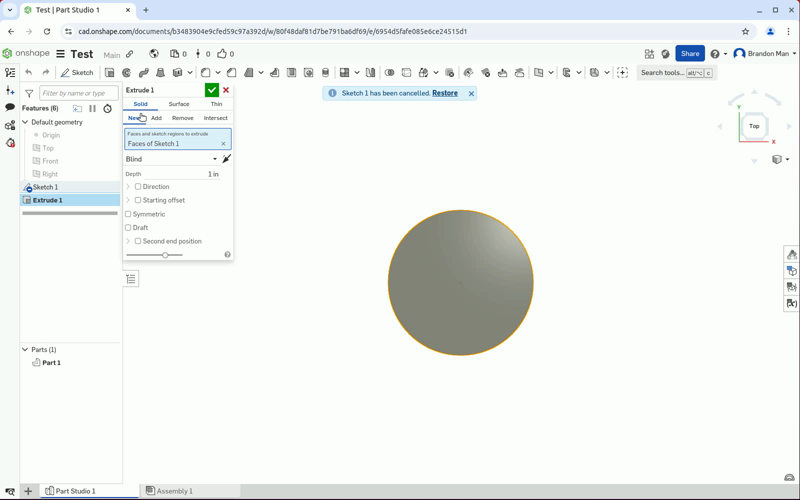
mouse_move(137, 120)
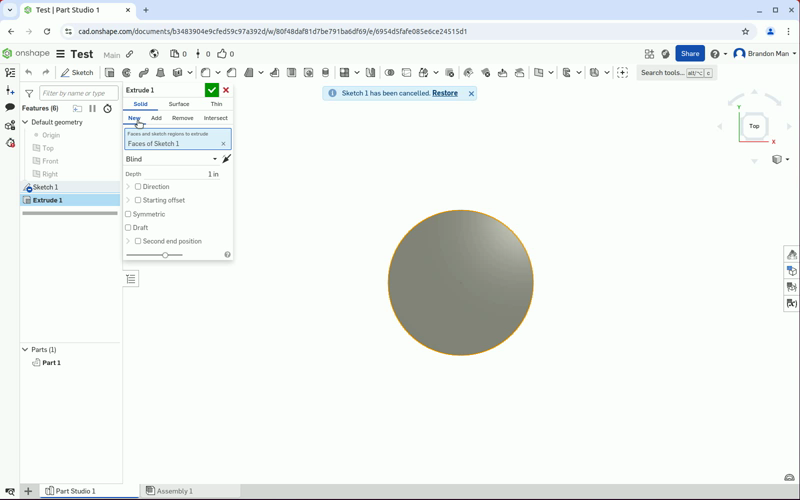
click(137, 120)
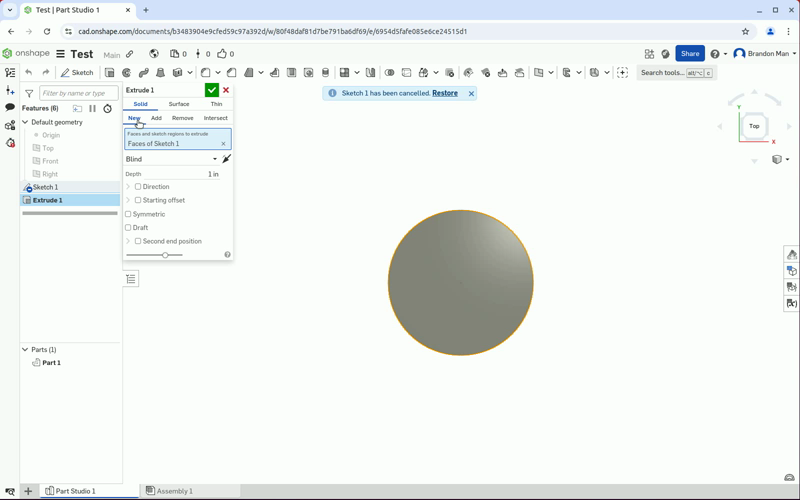
key(tab, 4)
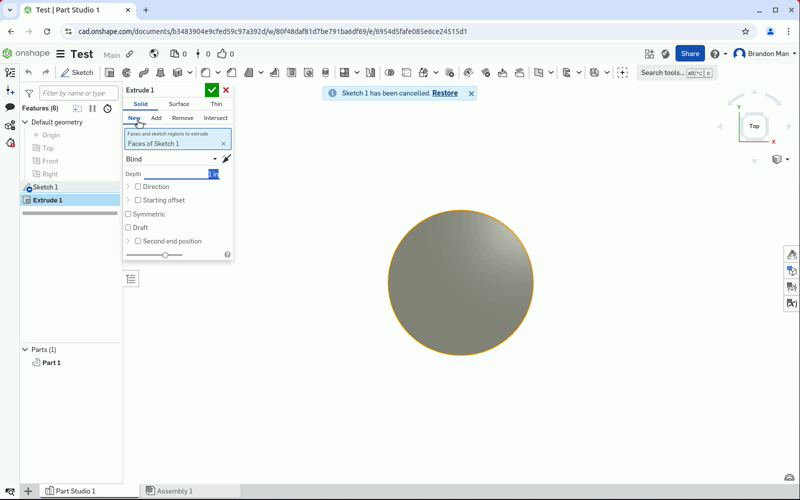
text(8.184)
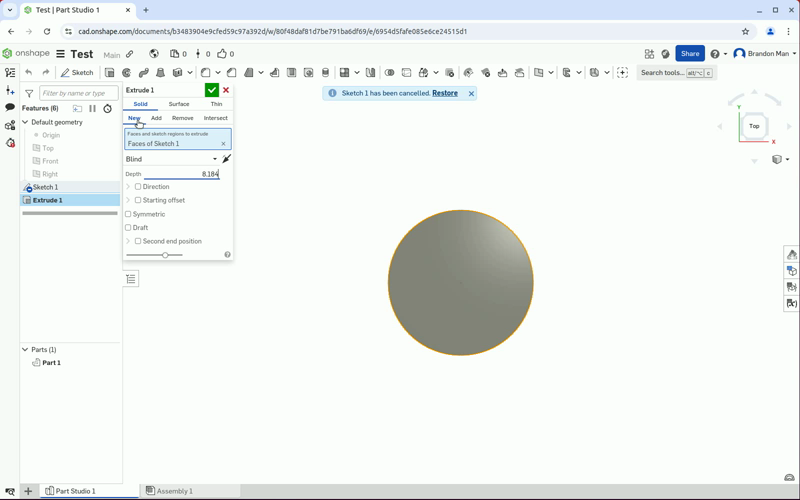
key(enter)
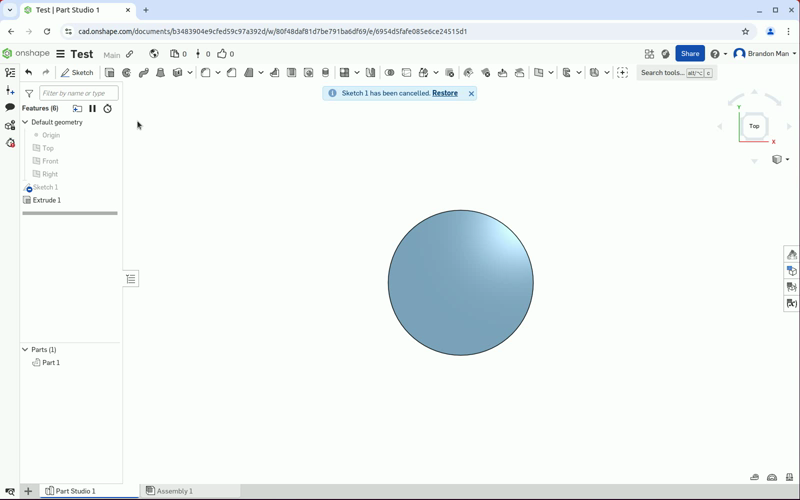
key(shift+h)
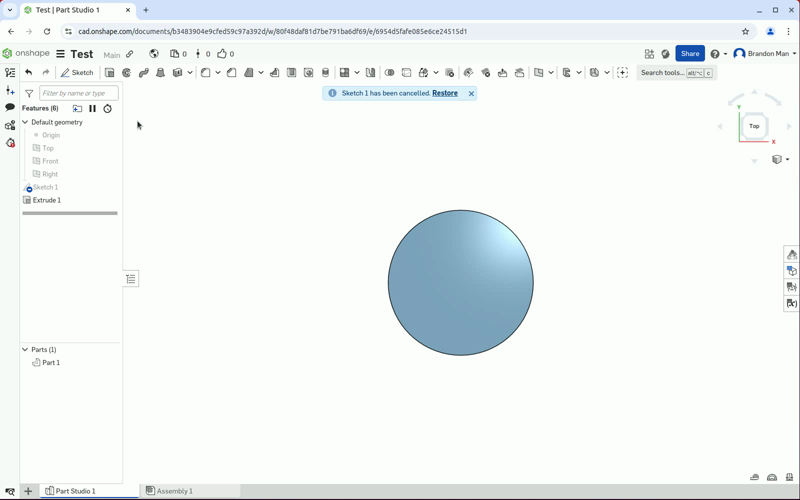
key(shift+h)
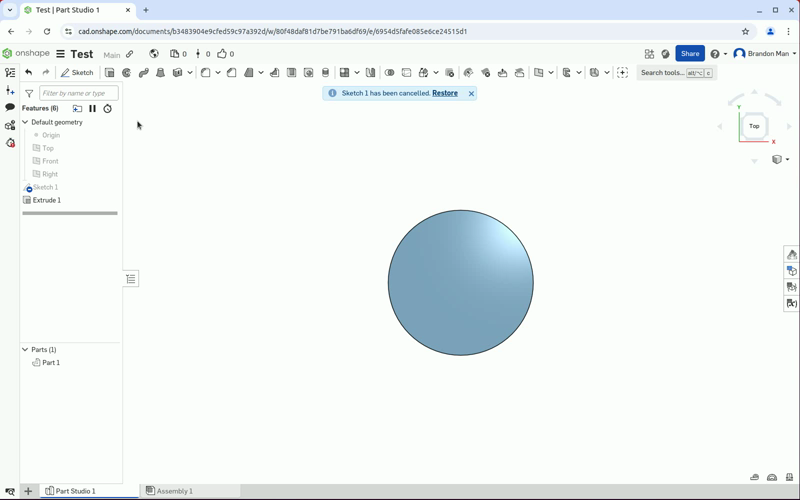
mouse_move(73, 189)
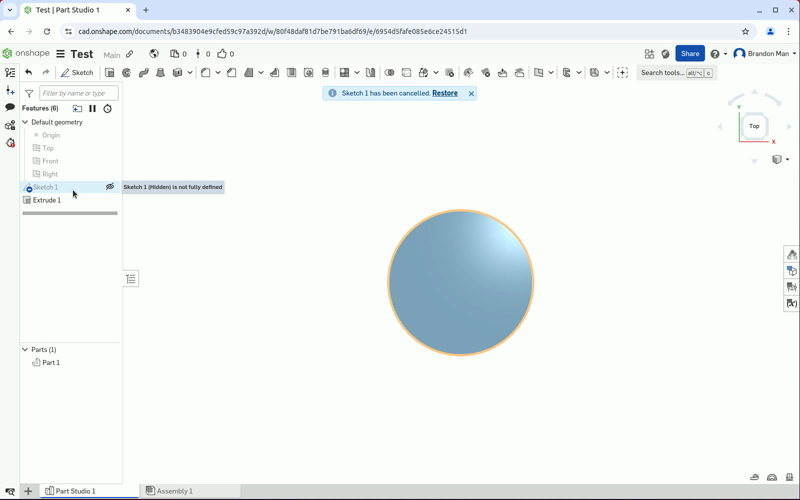
click(73, 189)
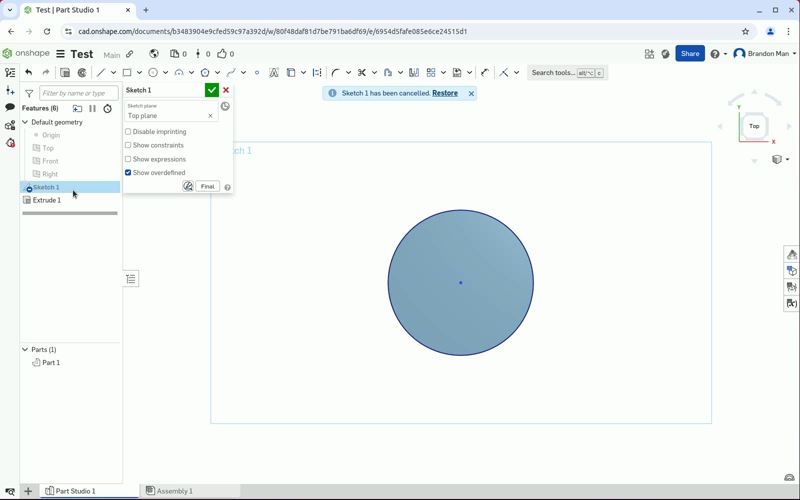
mouse_move(229, 92)
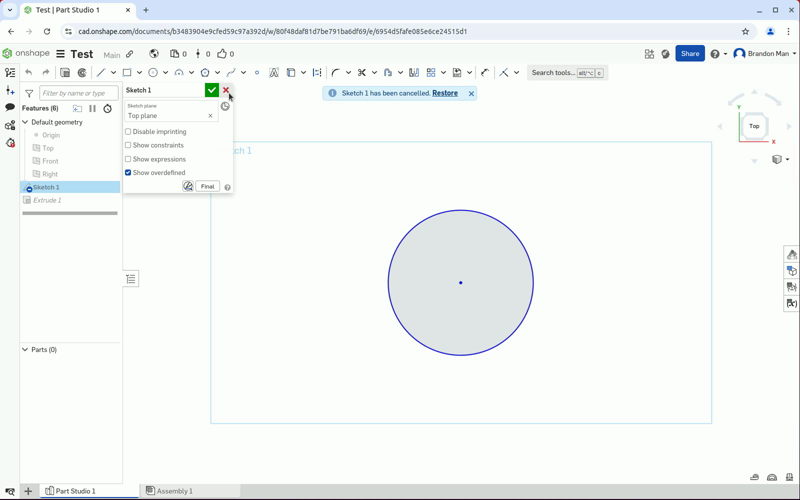
click(229, 92)
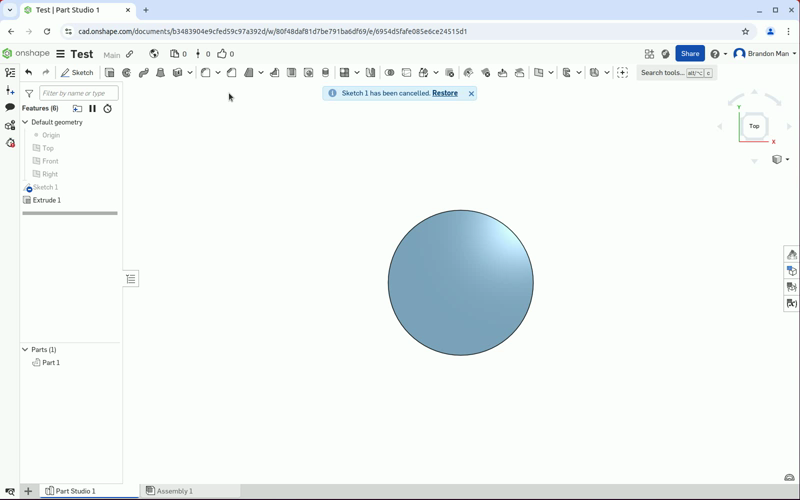
mouse_move(541, 75)
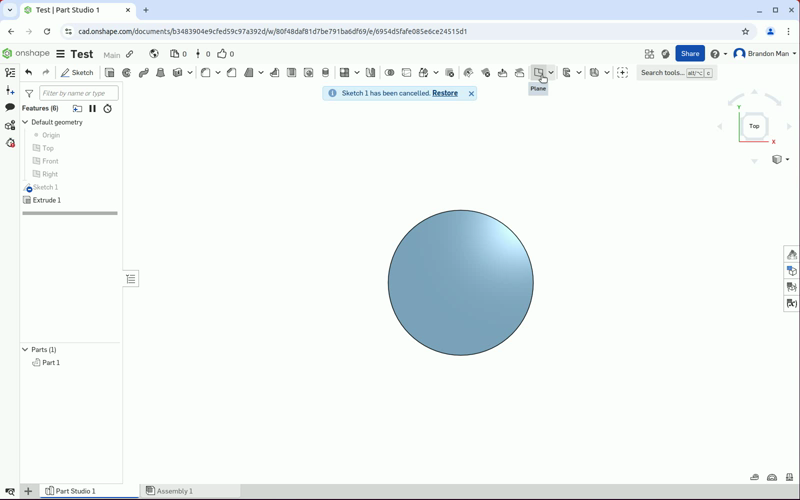
click(541, 75)
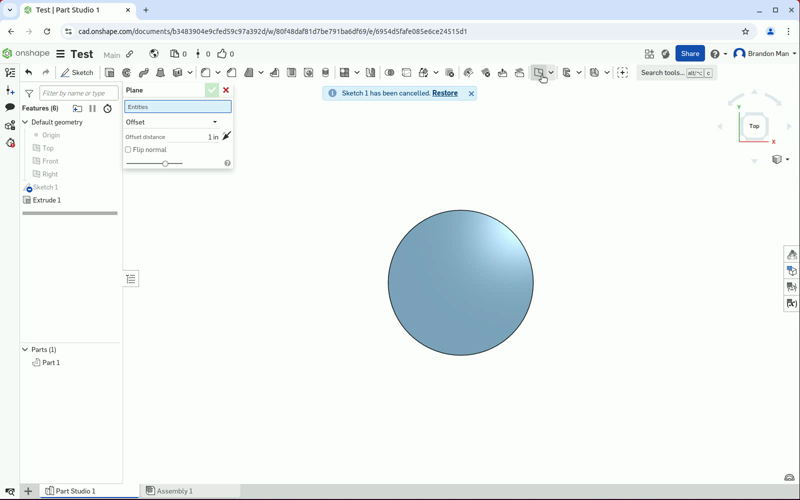
mouse_move(73, 150)
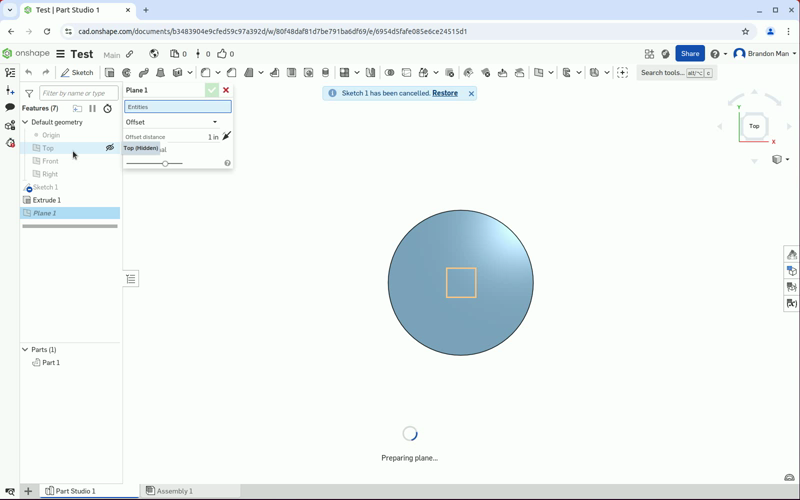
click(73, 150)
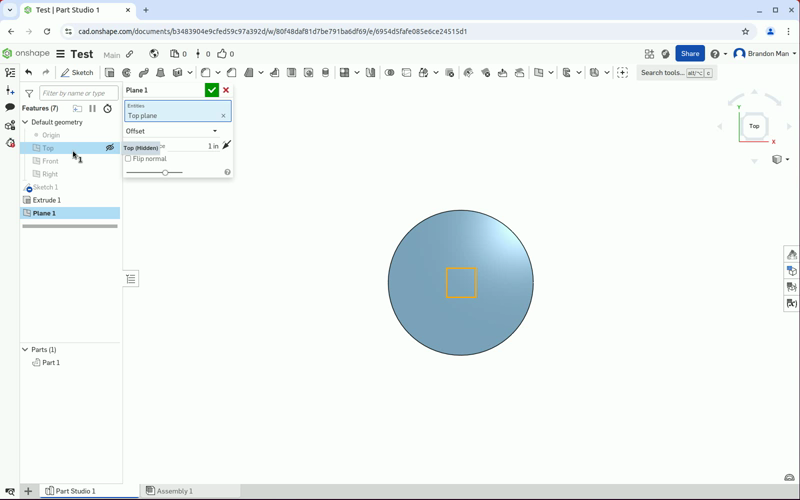
key(tab, 2)
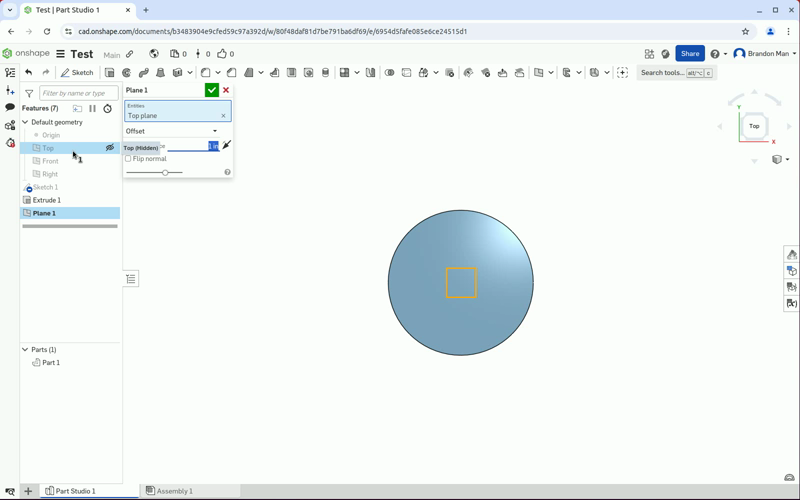
text(8.196)
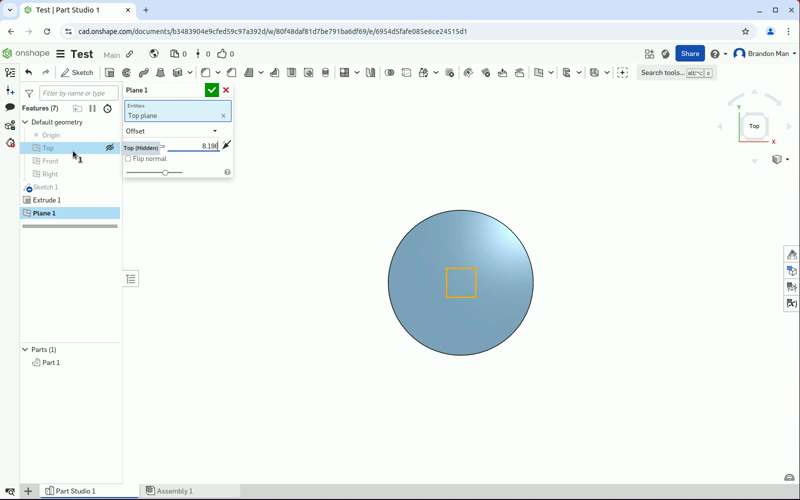
key(enter, 2)
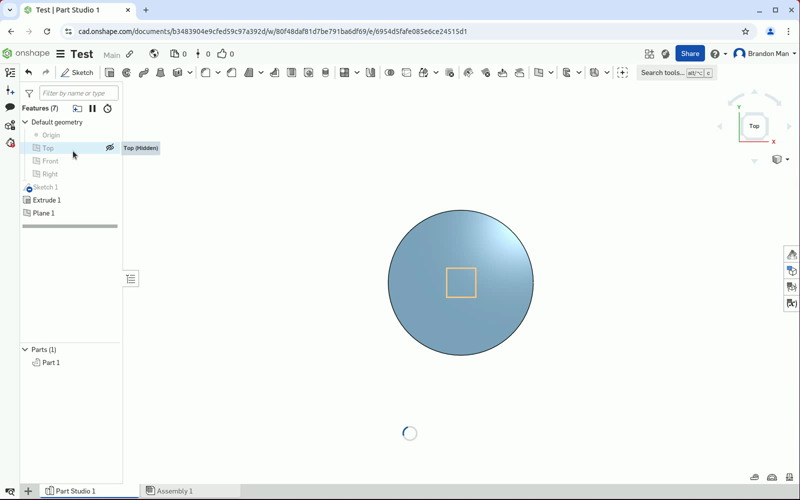
key(shift+s)
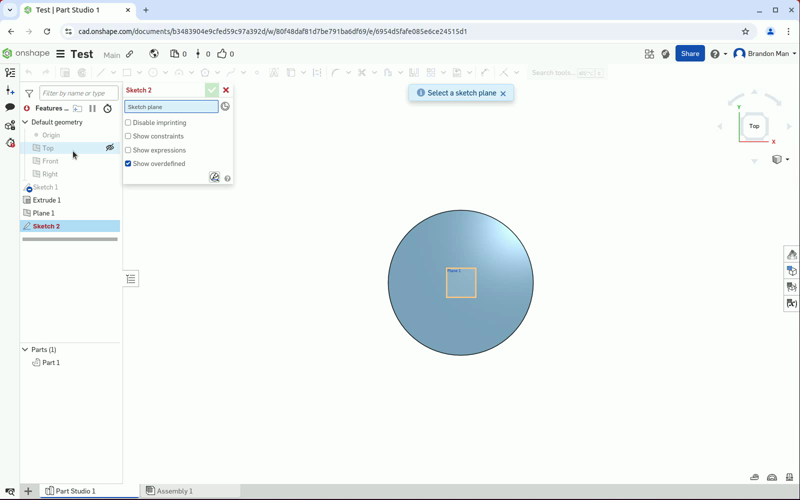
mouse_move(73, 215)
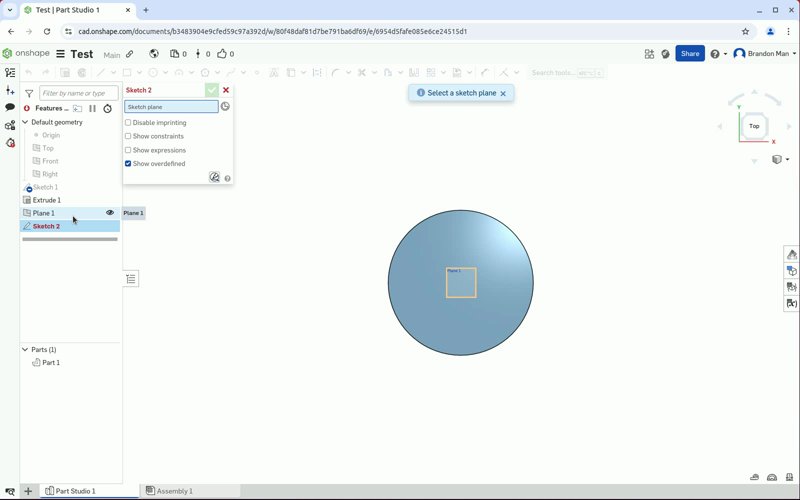
click(73, 215)
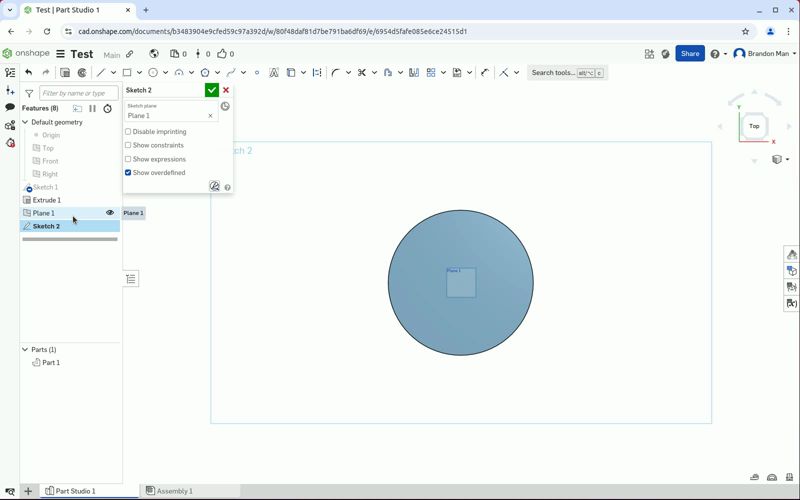
mouse_move(73, 352)
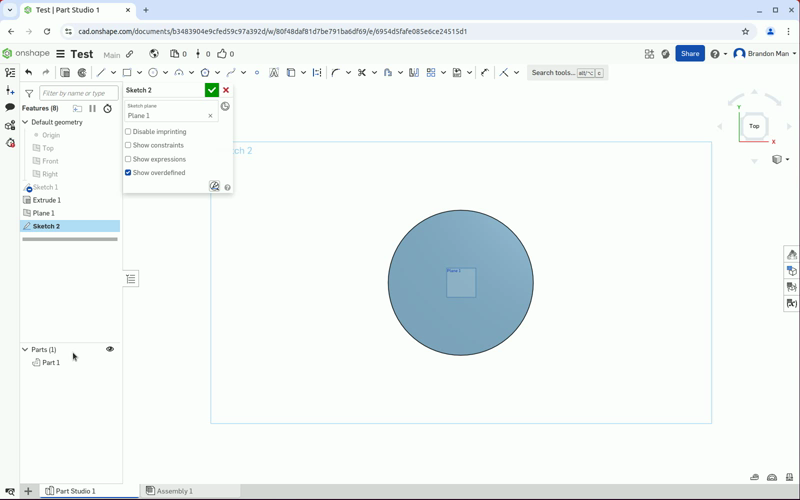
key(y)
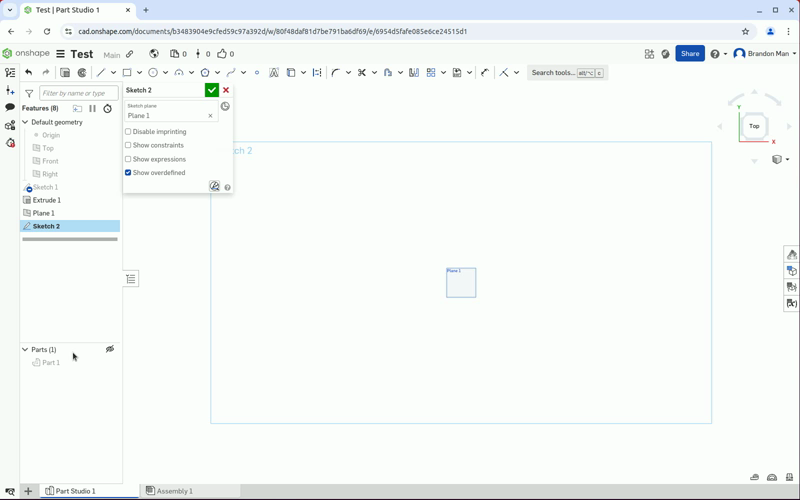
key(c)
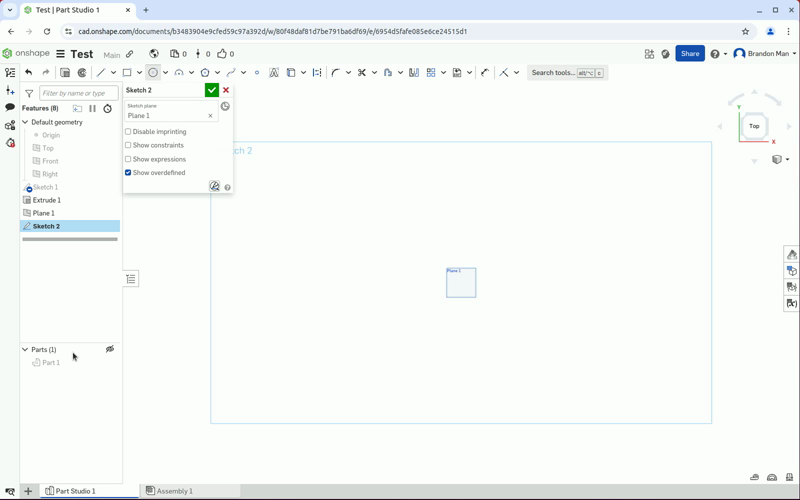
key_down(shift)
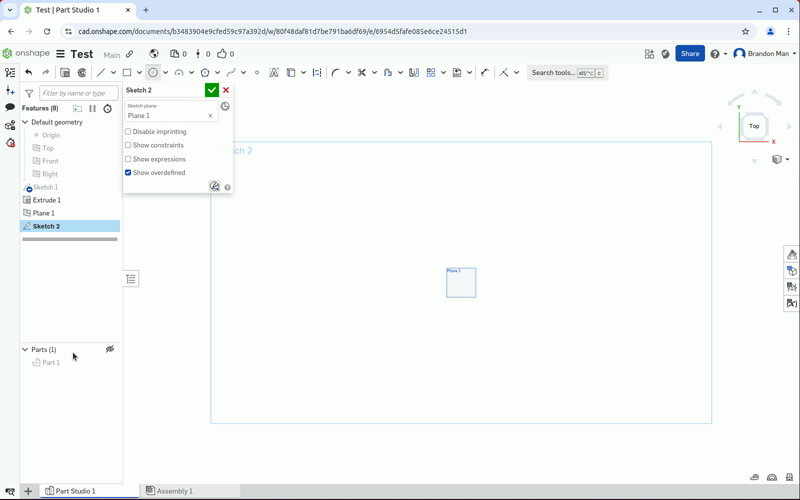
mouse_move(460, 282)
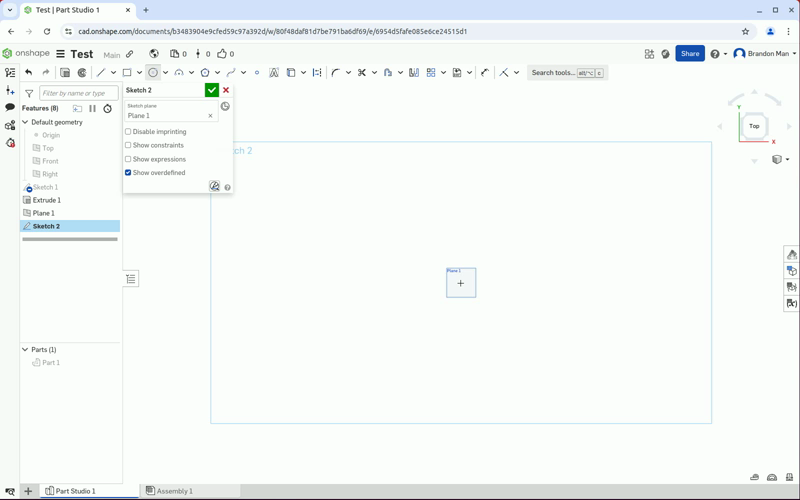
click(460, 282)
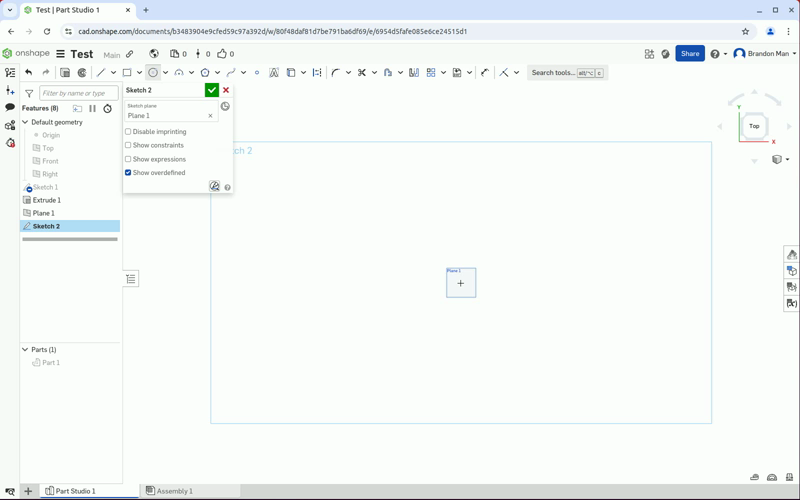
key_up(shift)
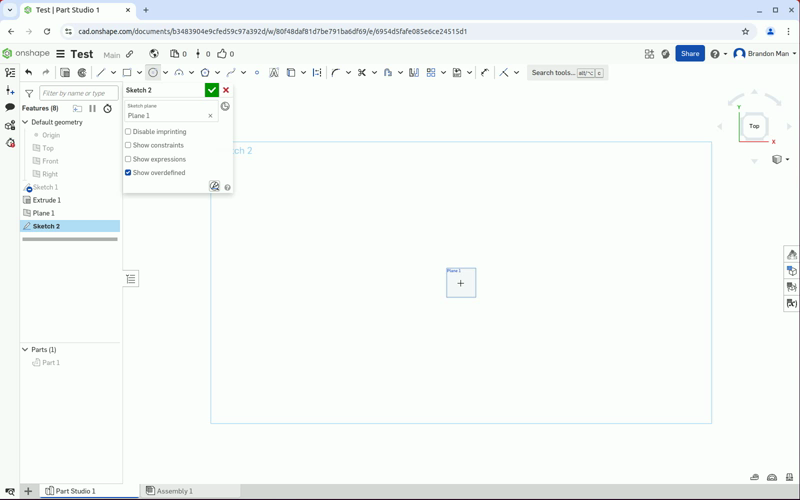
mouse_move(511, 282)
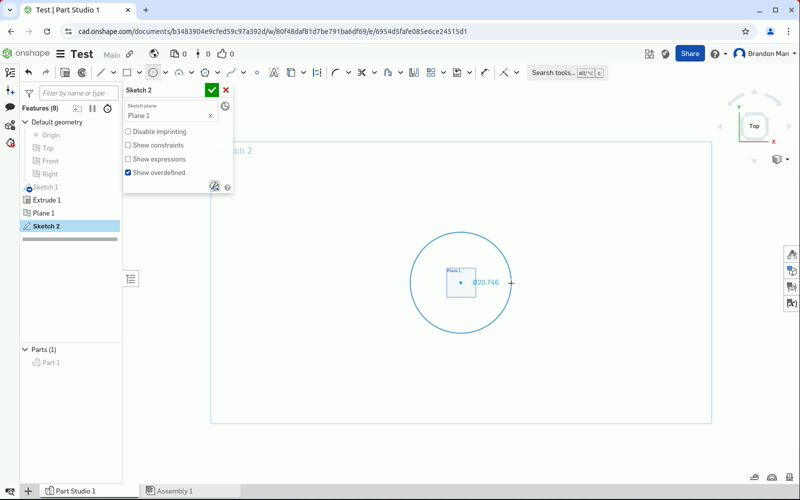
click(511, 282)
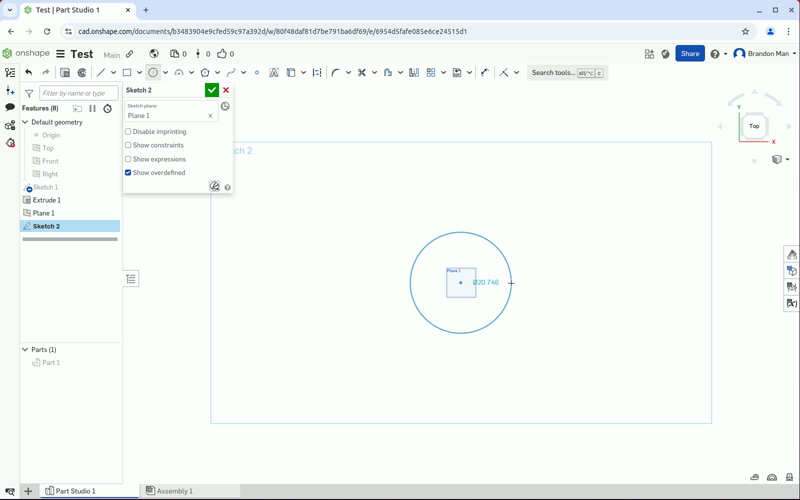
key(esc)
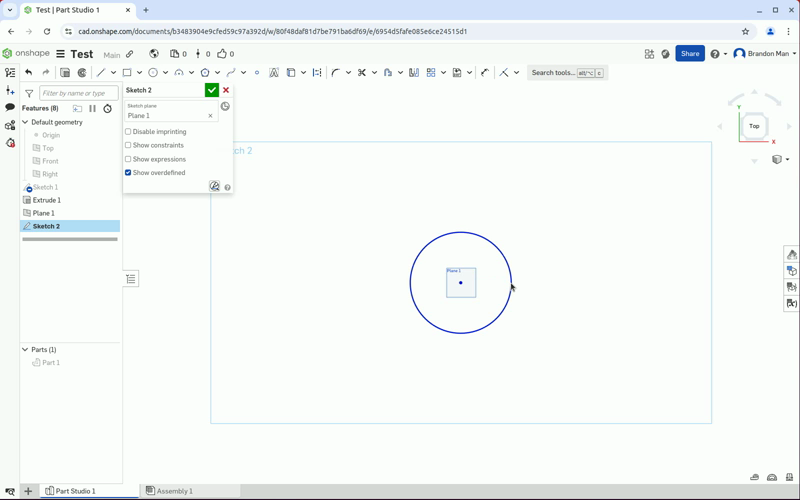
mouse_move(466, 309)
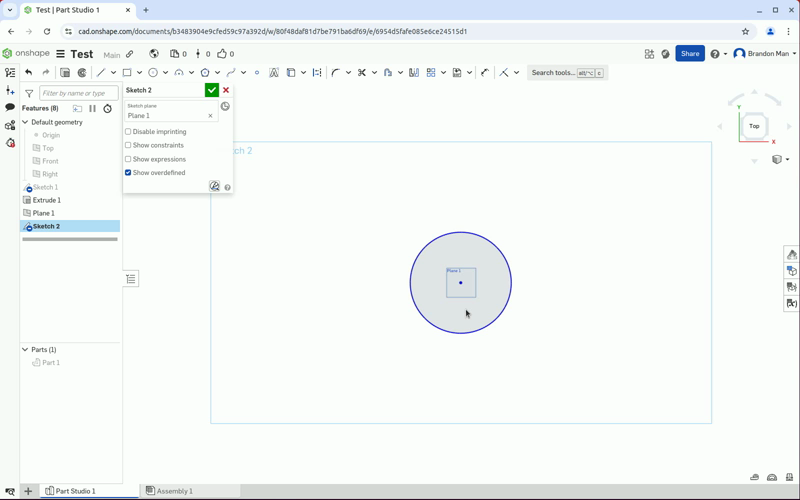
click(466, 309)
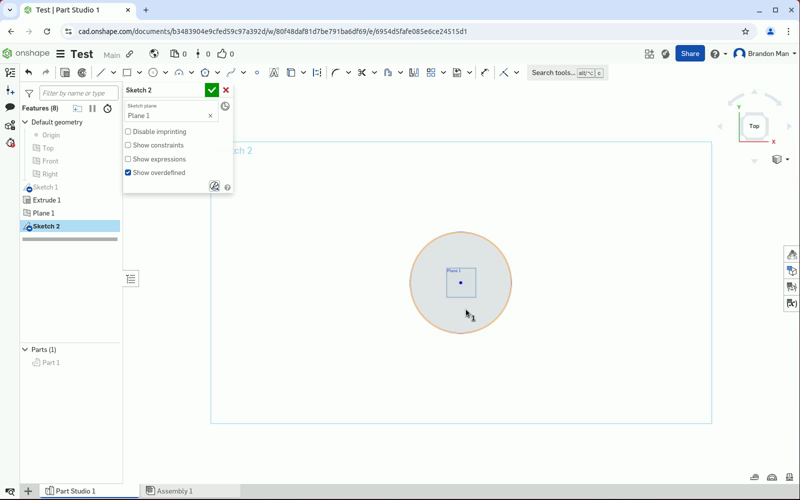
mouse_move(73, 352)
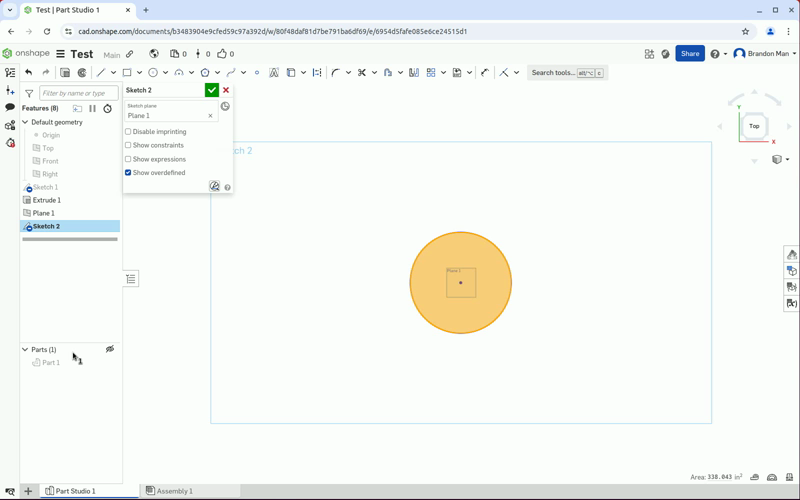
key(shift+y)
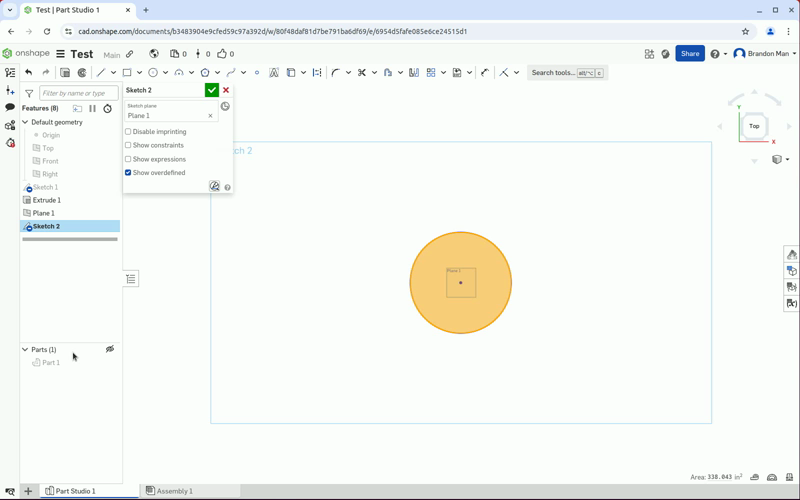
key(shift+e)
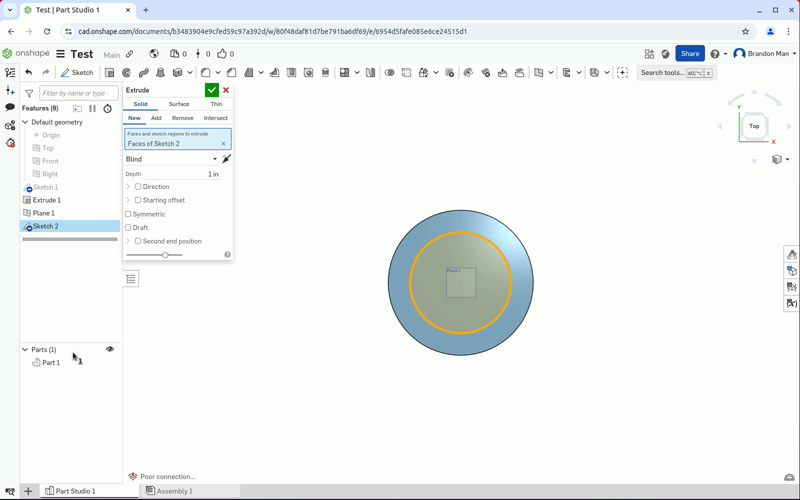
mouse_move(143, 106)
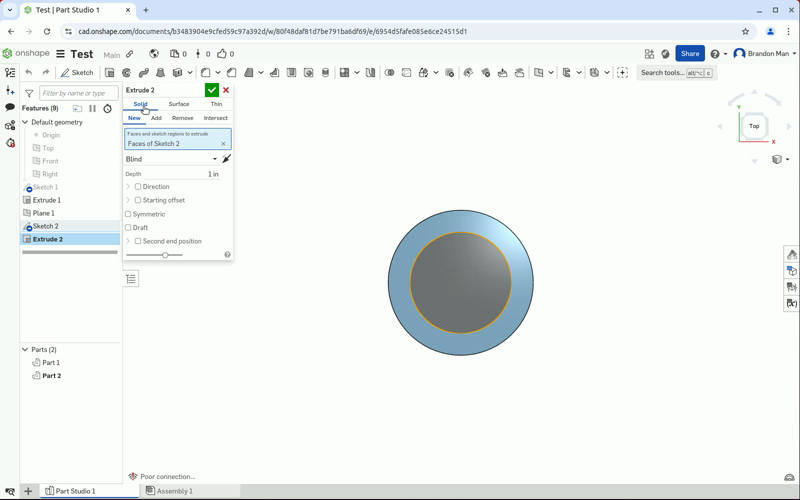
click(143, 106)
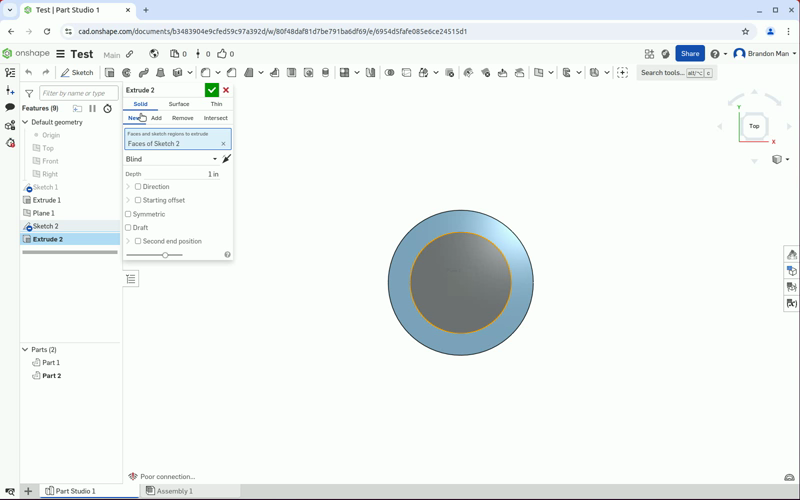
mouse_move(137, 120)
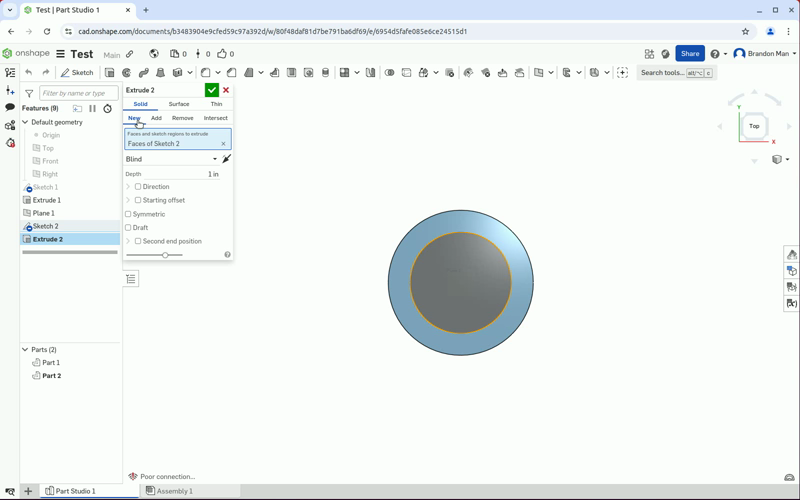
click(137, 120)
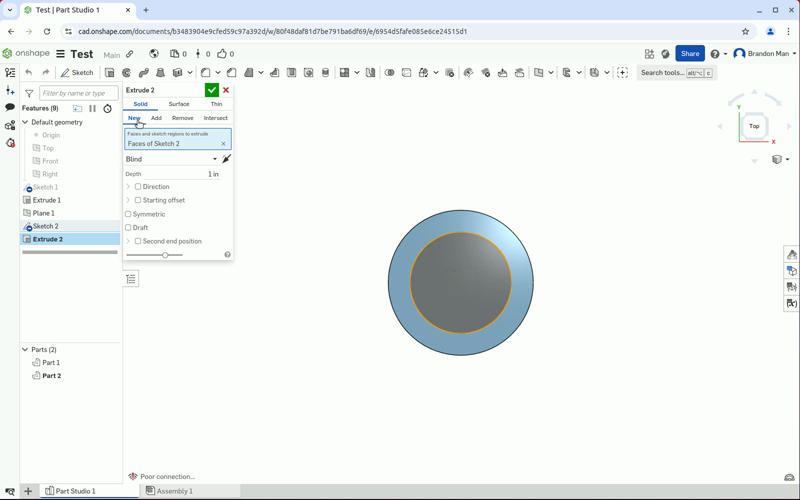
key(tab, 4)
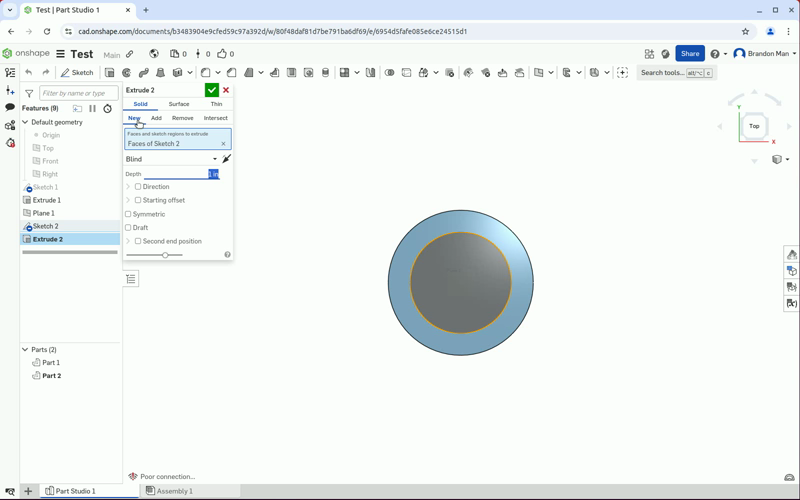
text(11.554)
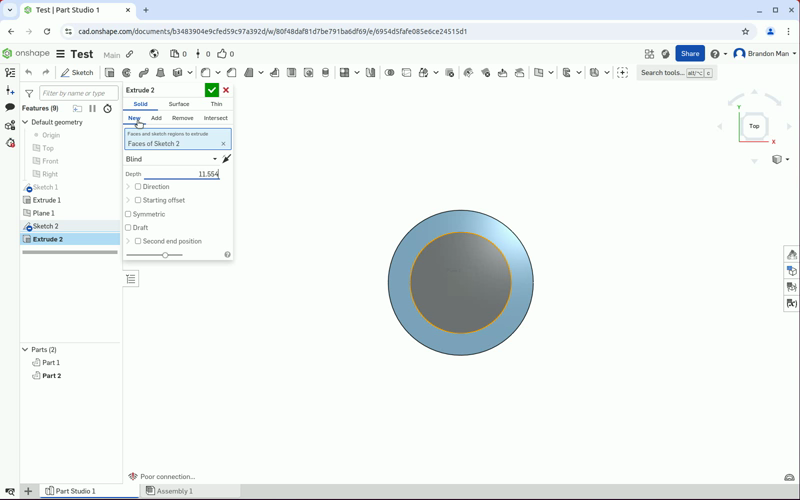
key(enter)
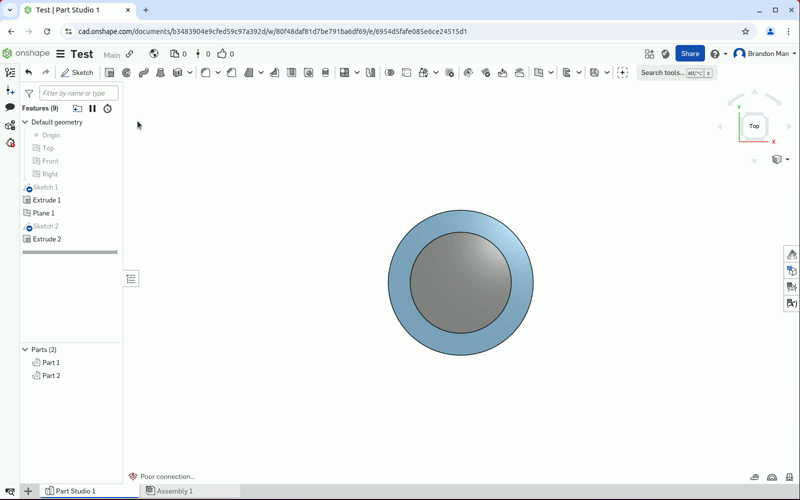
key(shift+h)
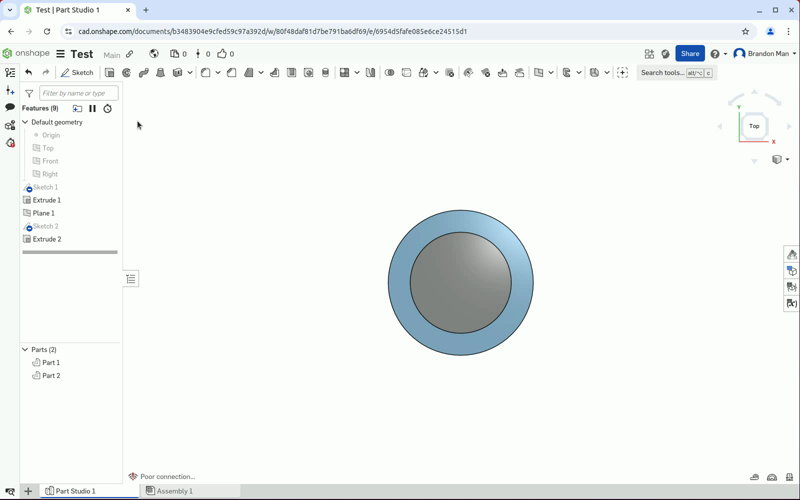
key(shift+h)
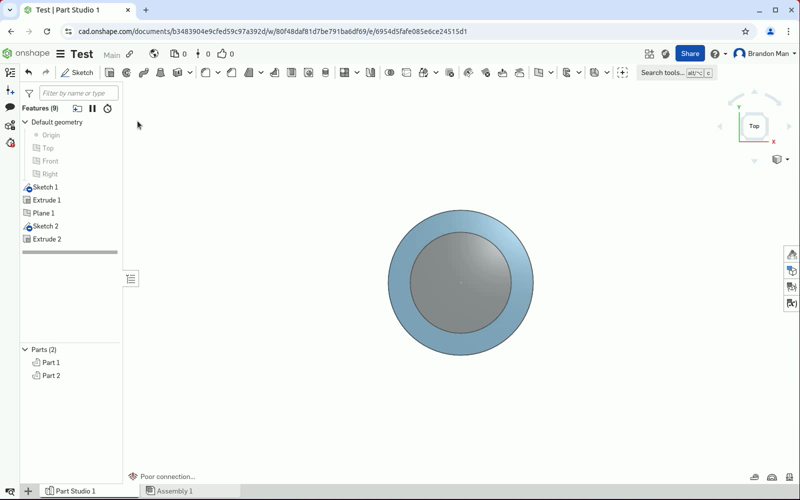
key(shift+7)
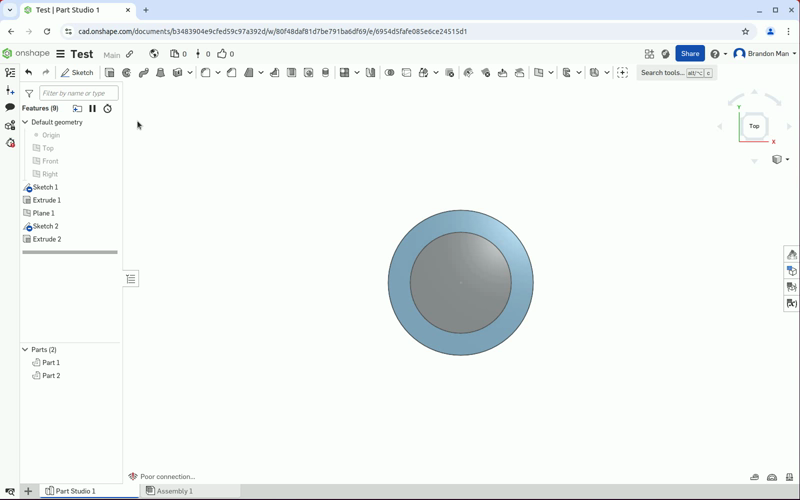
key(up, 3)
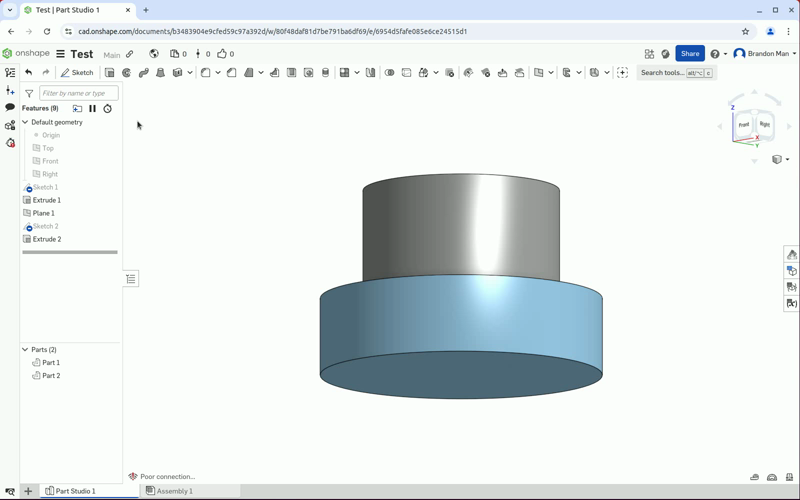
key(left, 3)
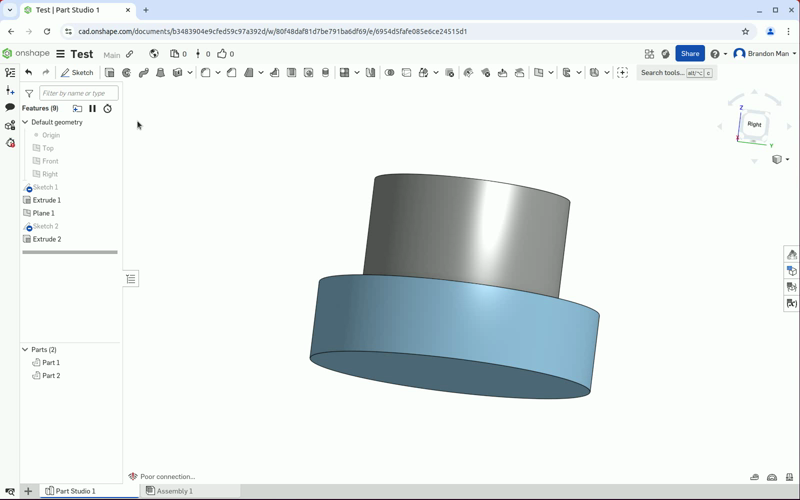
key(right, 3)
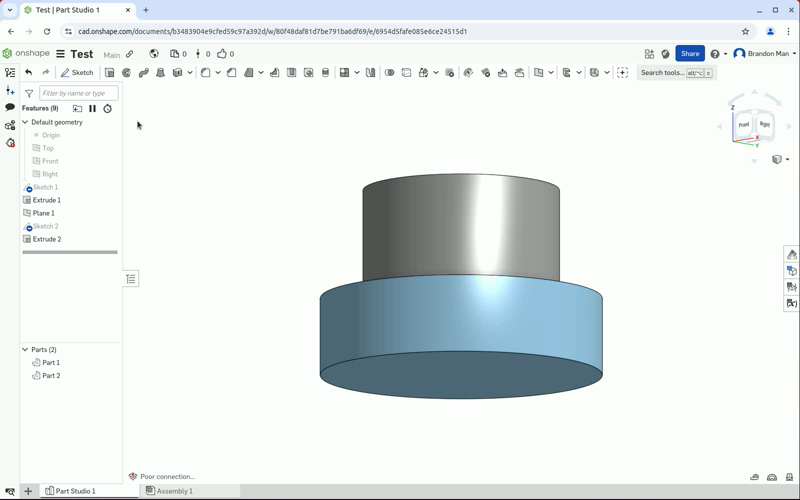
key(down, 3)
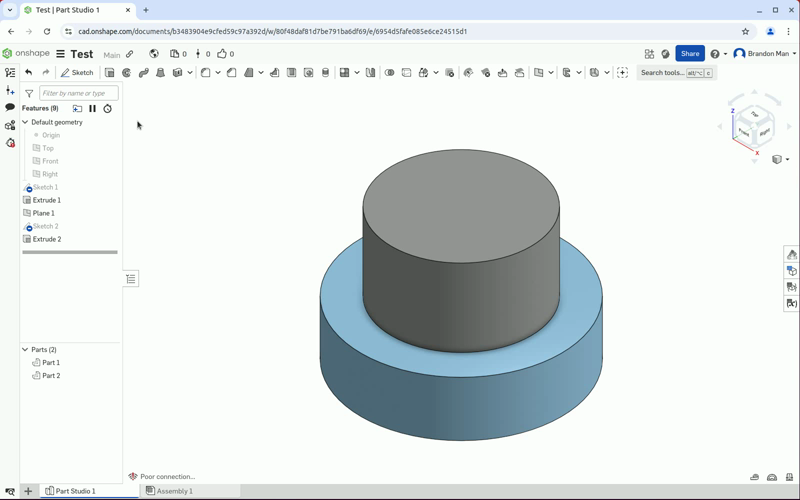
mouse_move(73, 189)
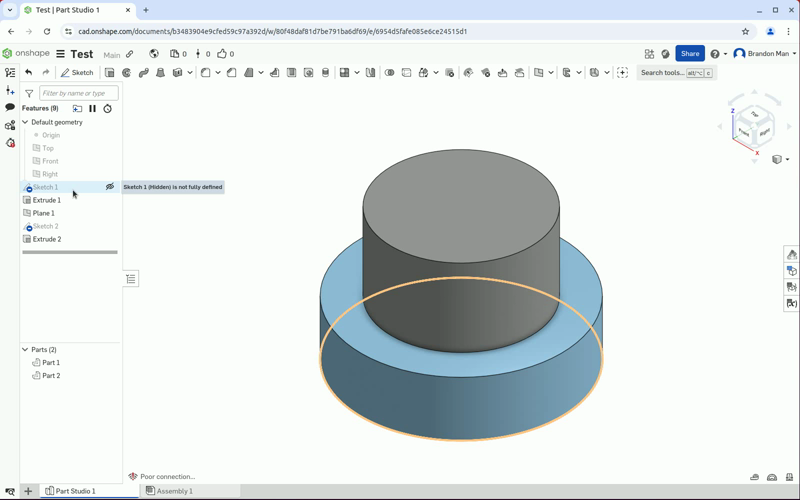
click(73, 189)